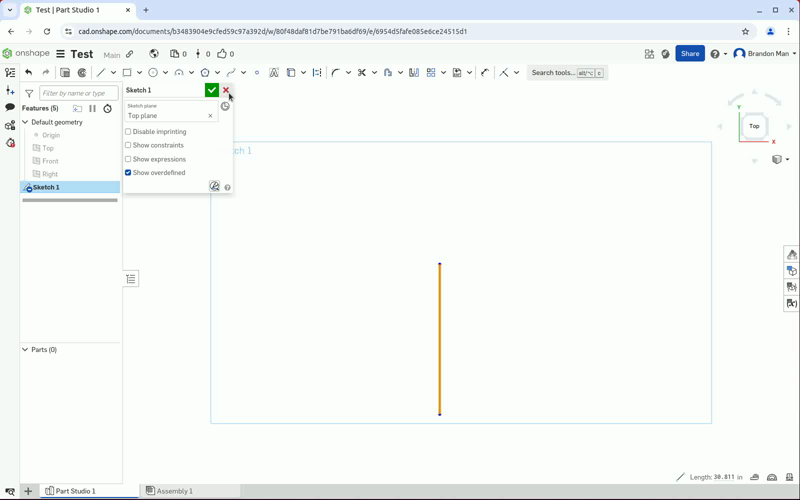
key(shift+h)
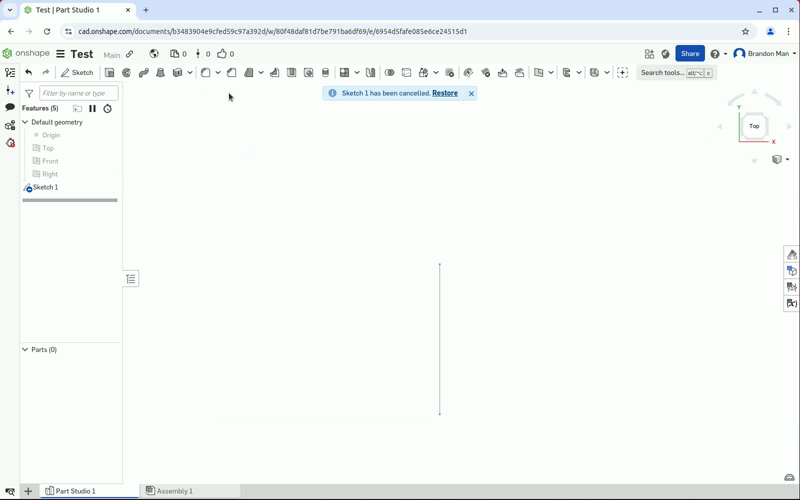
key(shift+s)
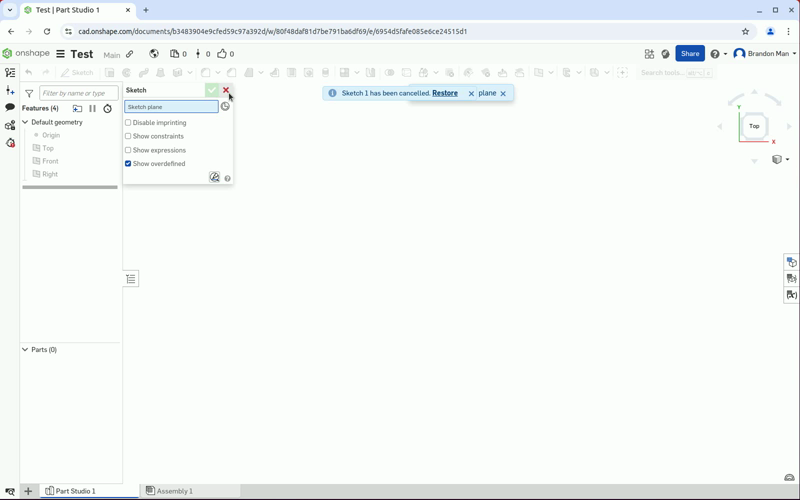
mouse_move(73, 150)
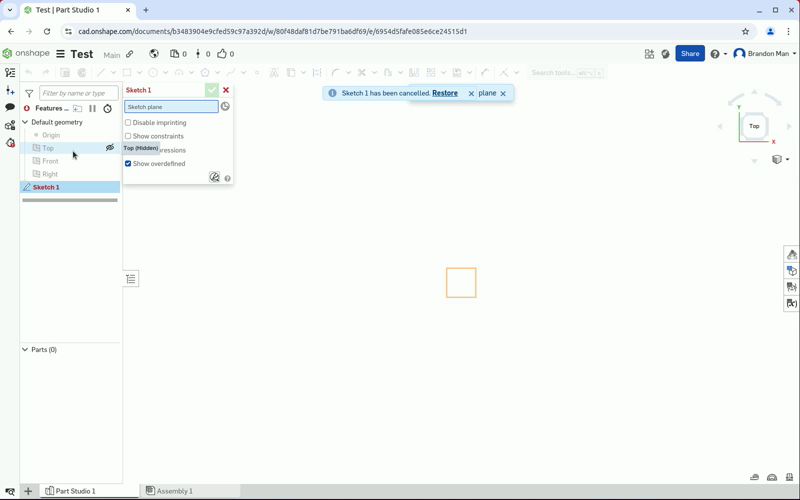
click(73, 150)
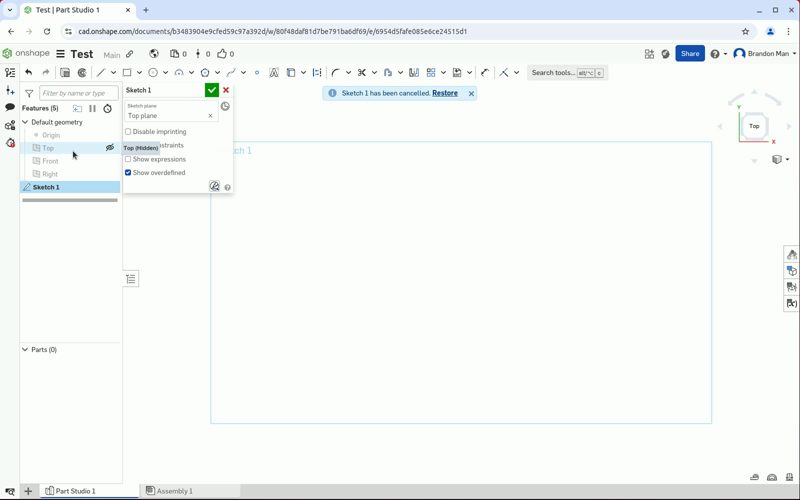
mouse_move(73, 352)
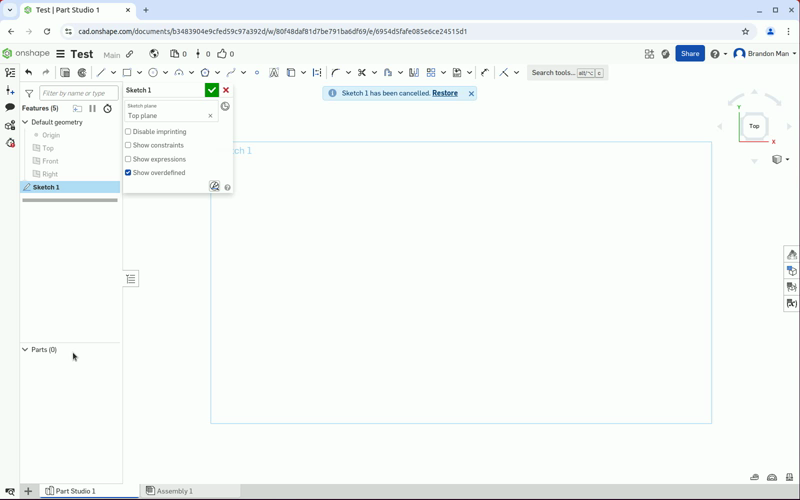
key(y)
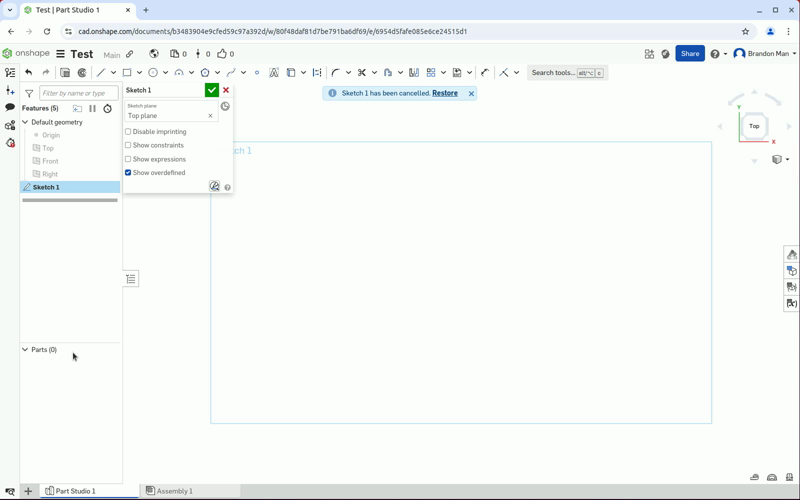
key(c)
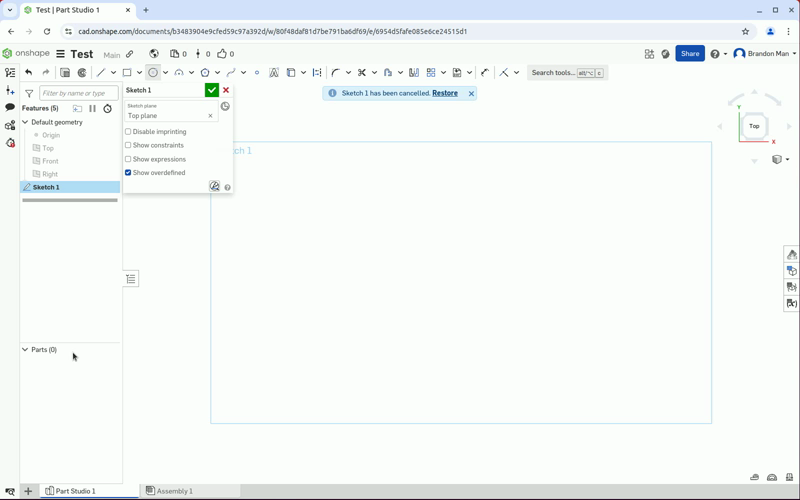
key_down(shift)
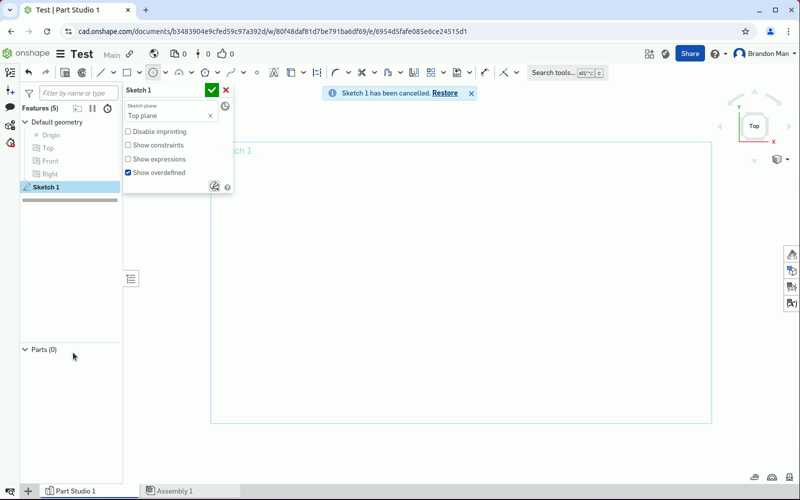
mouse_move(460, 282)
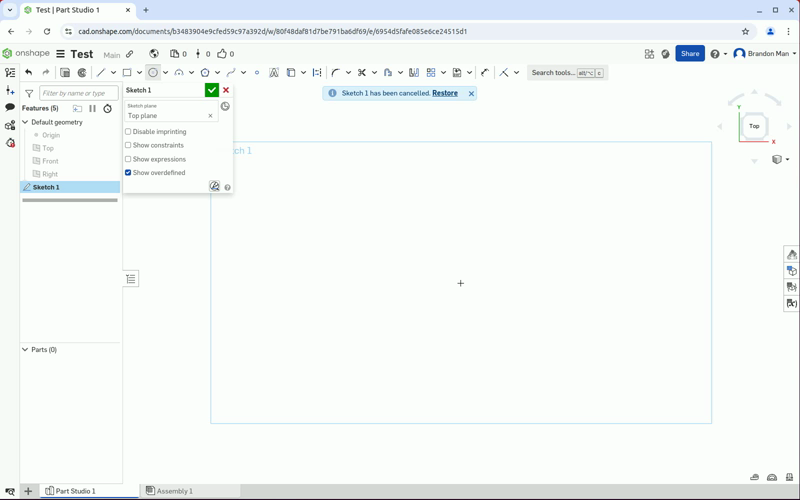
click(460, 282)
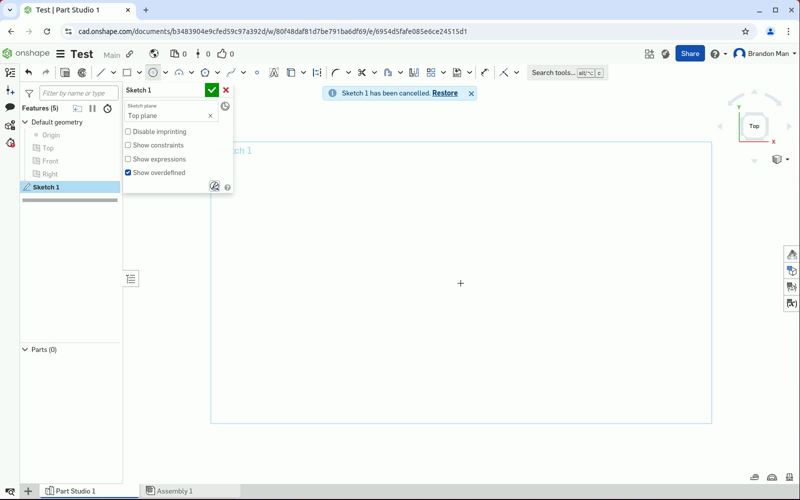
key_up(shift)
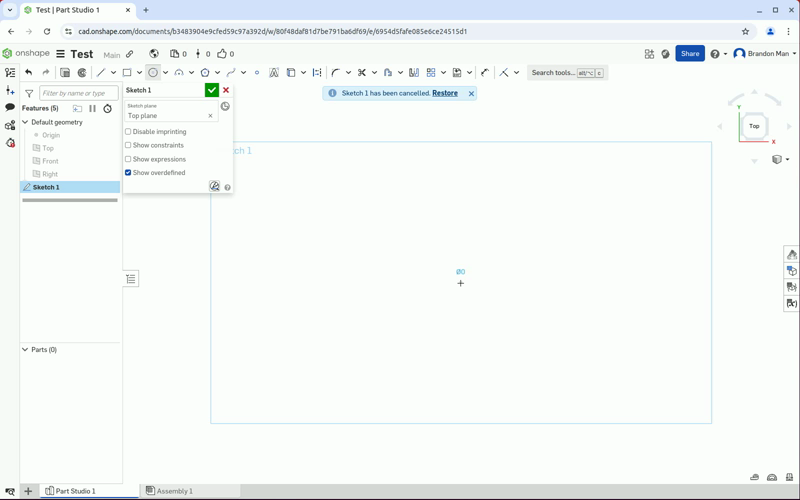
mouse_move(533, 282)
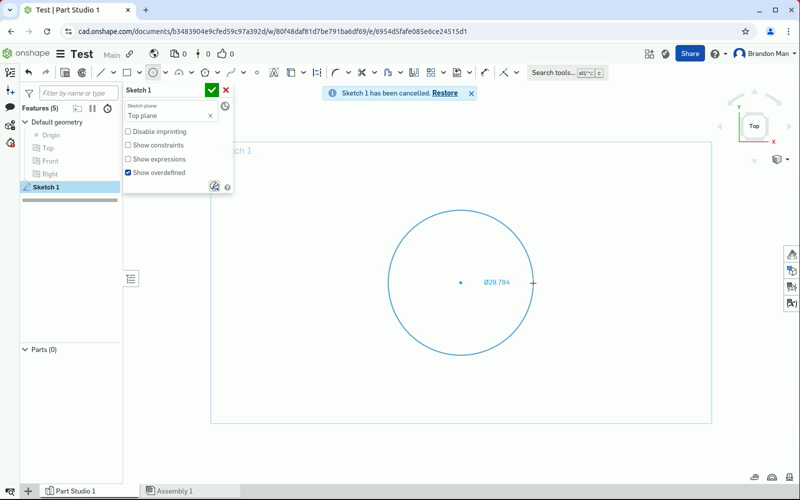
click(533, 282)
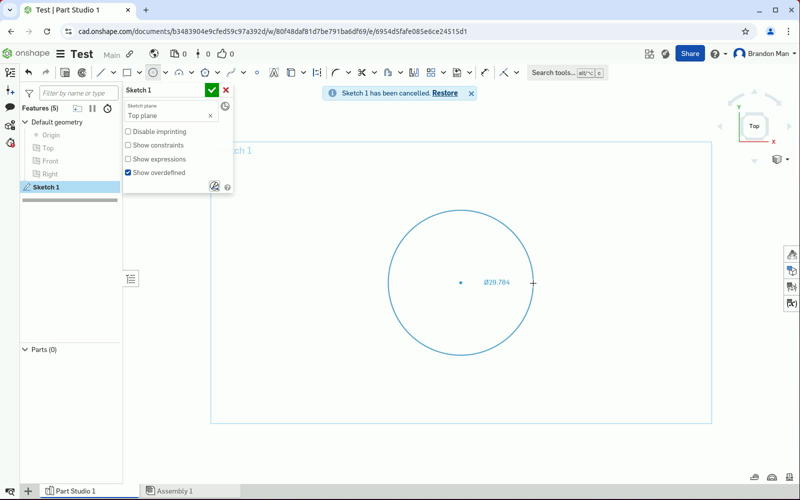
key(esc)
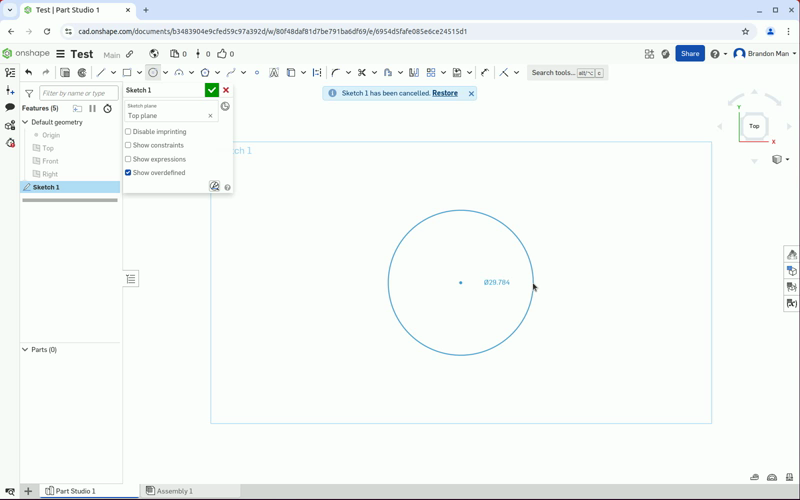
mouse_move(494, 260)
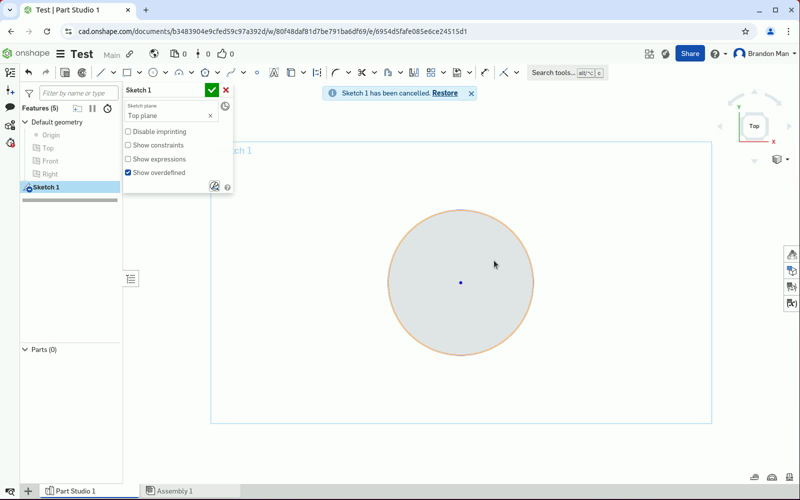
click(494, 260)
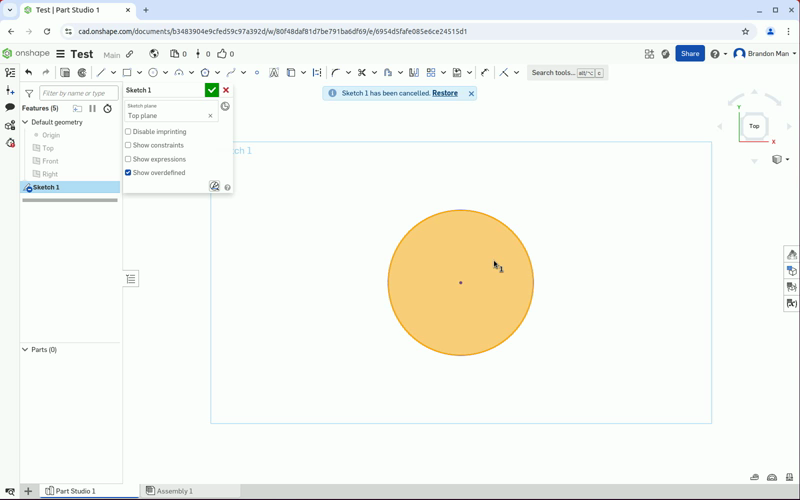
mouse_move(73, 352)
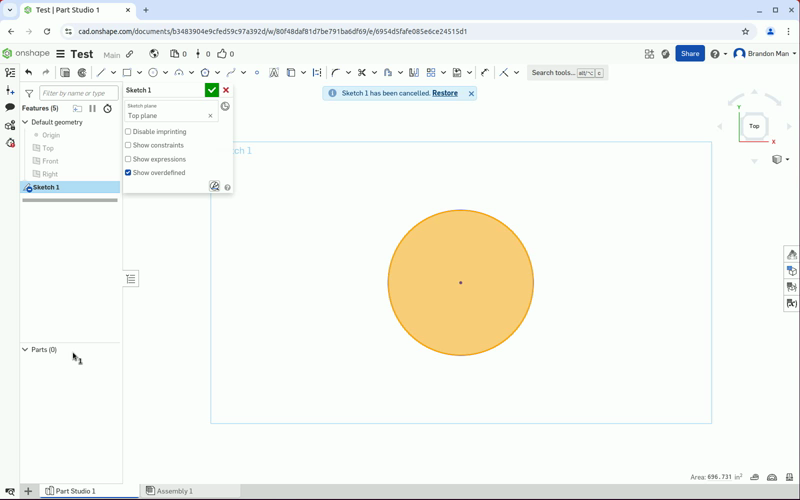
key(shift+y)
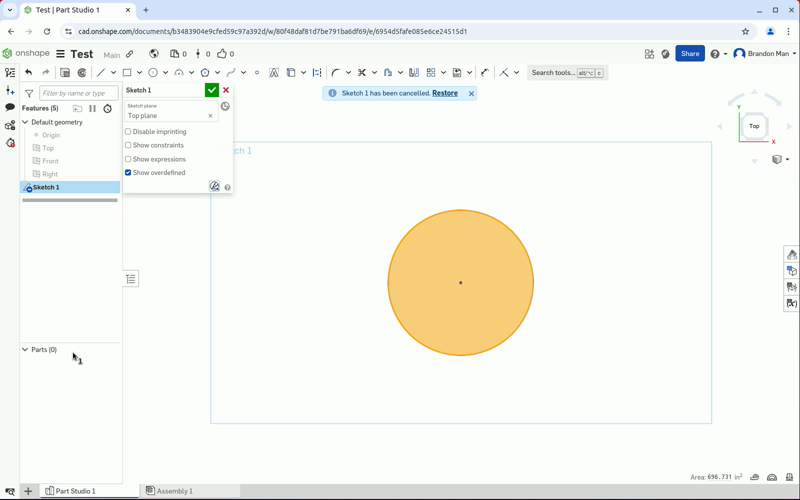
key(shift+e)
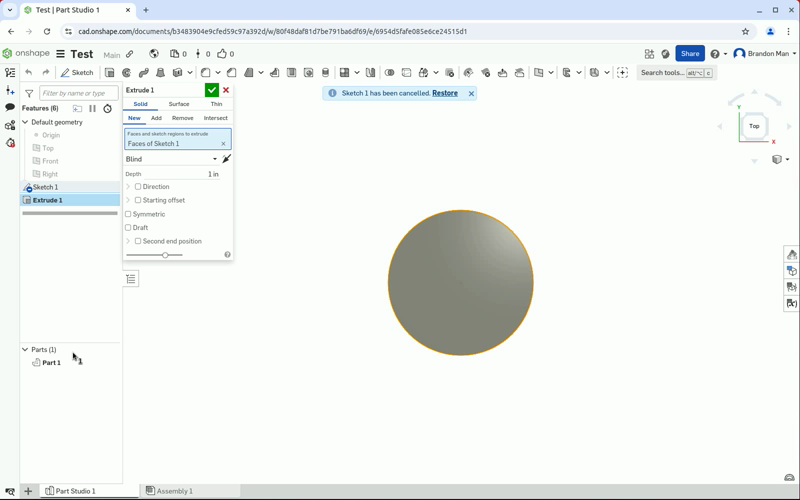
mouse_move(143, 106)
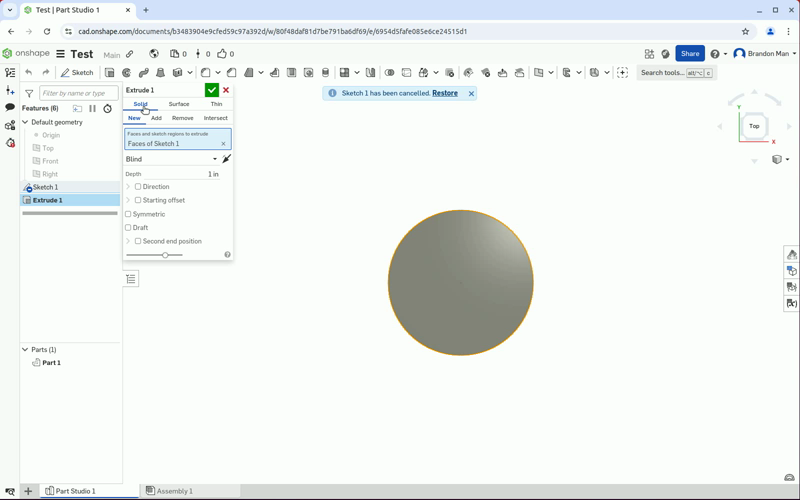
click(143, 106)
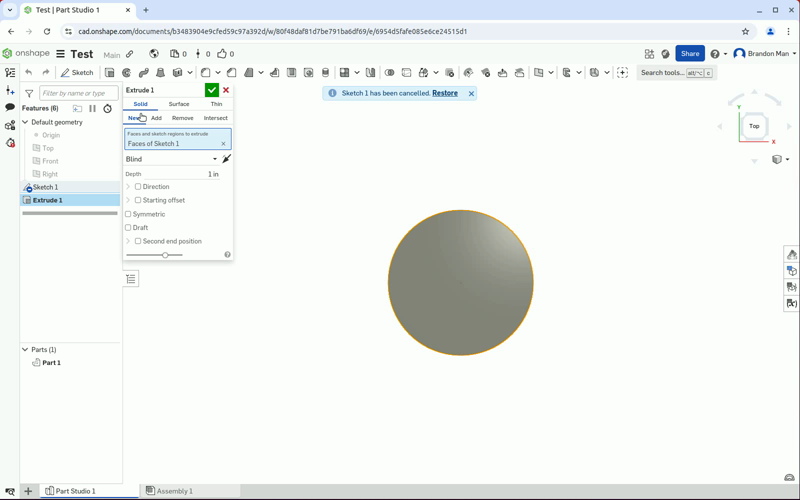
mouse_move(137, 120)
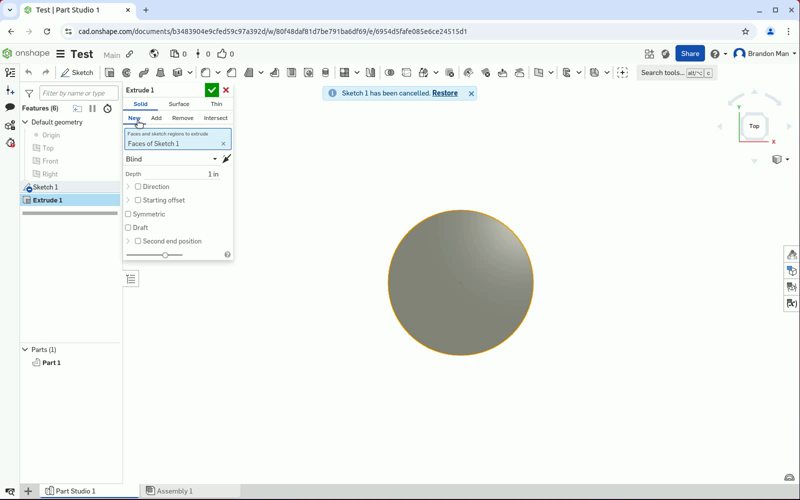
click(137, 120)
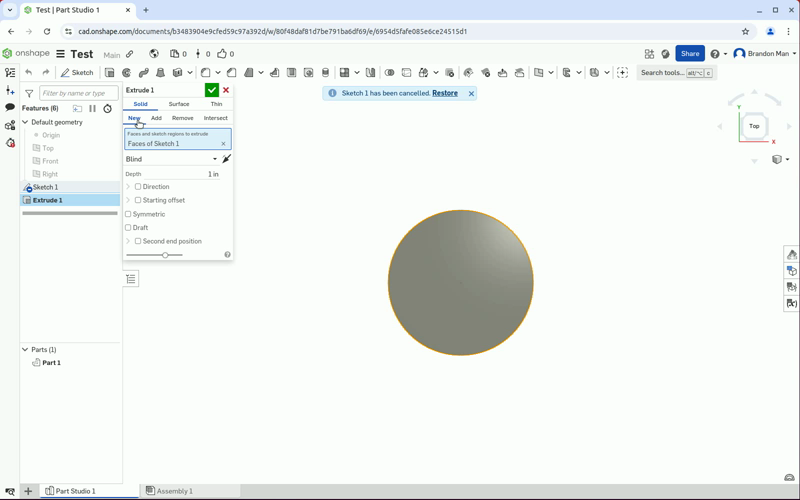
key(tab, 4)
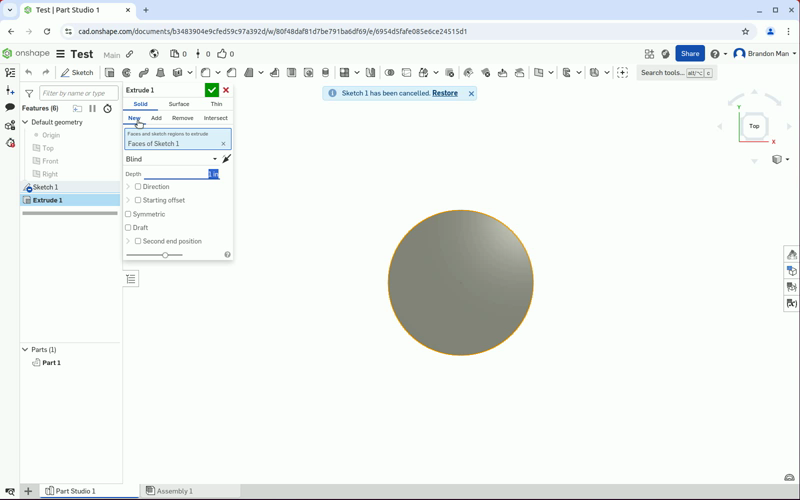
text(8.184)
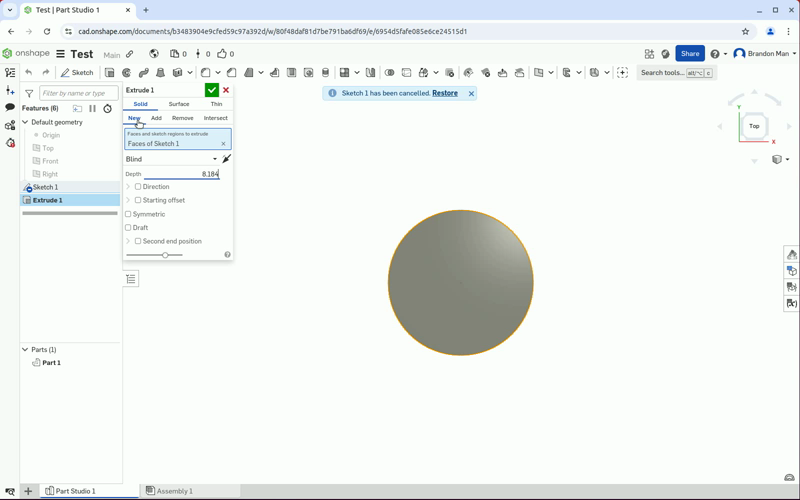
key(enter)
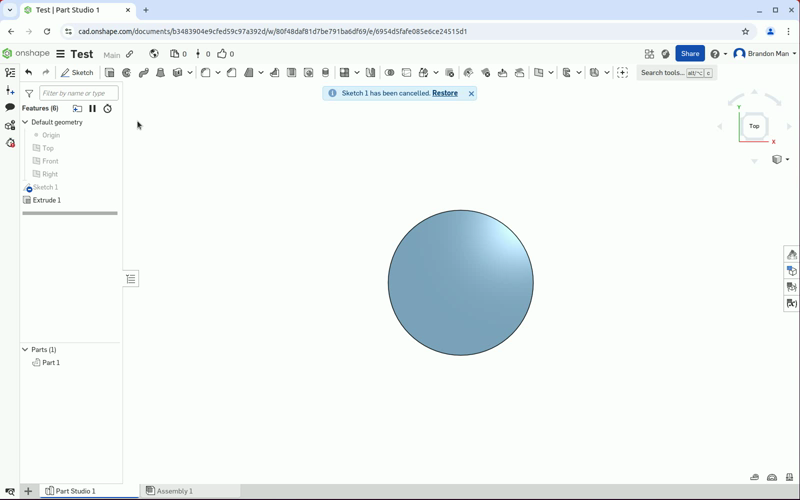
key(shift+h)
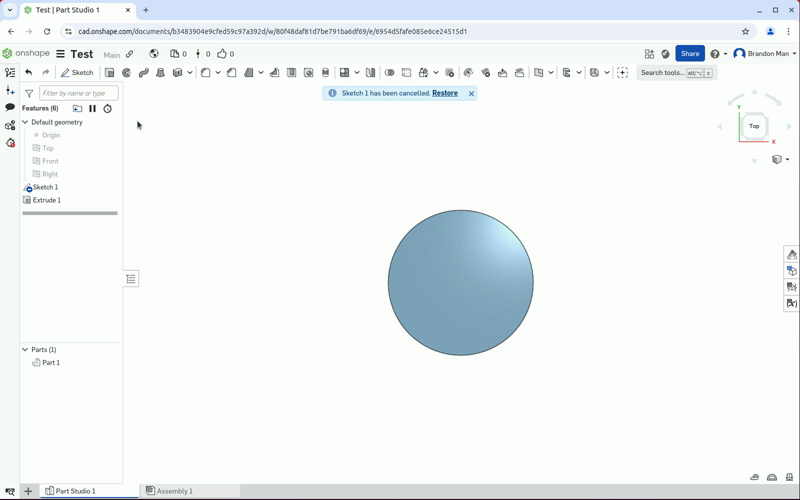
key(shift+h)
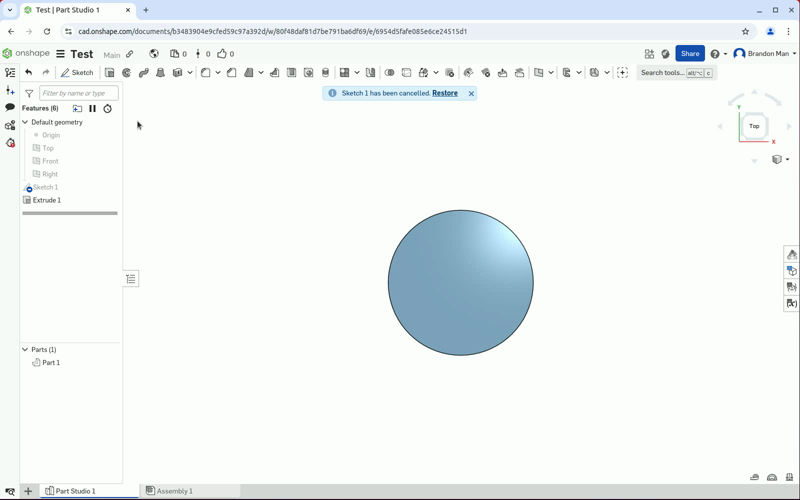
mouse_move(73, 189)
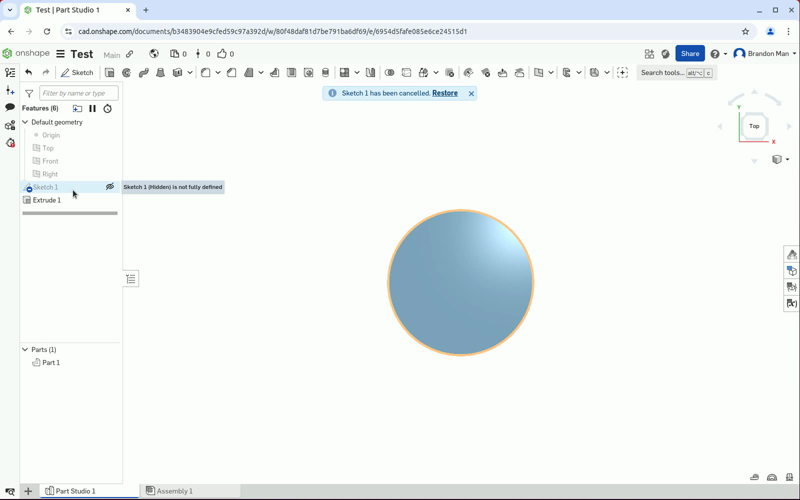
click(73, 189)
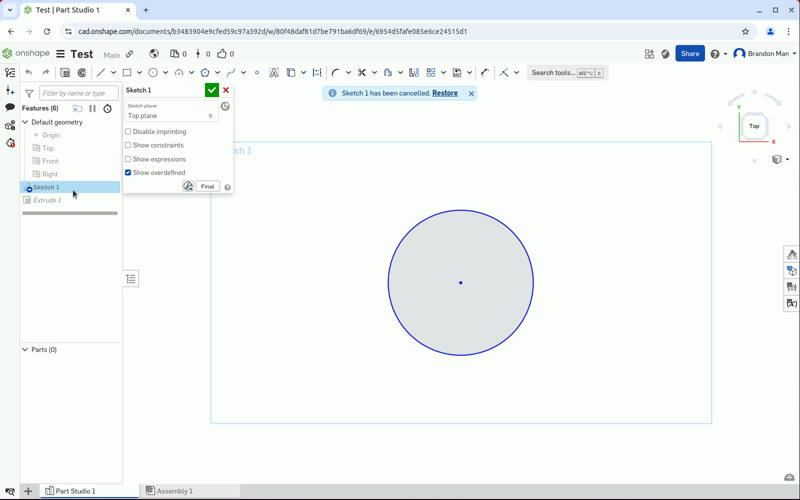
mouse_move(229, 92)
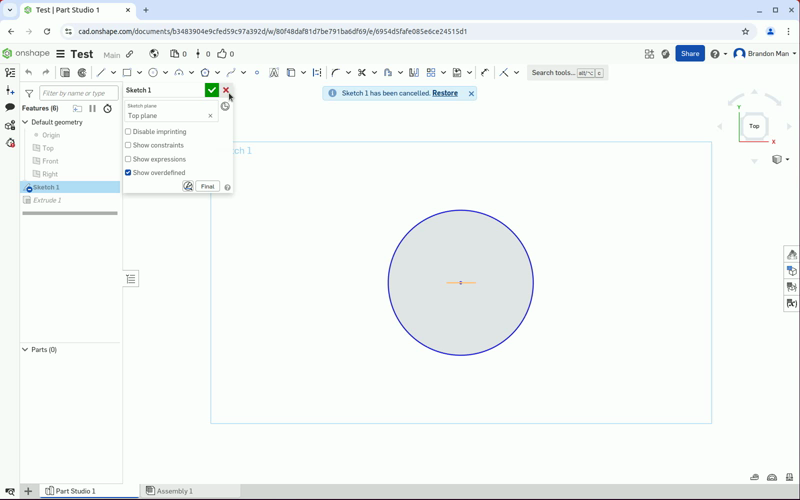
click(229, 92)
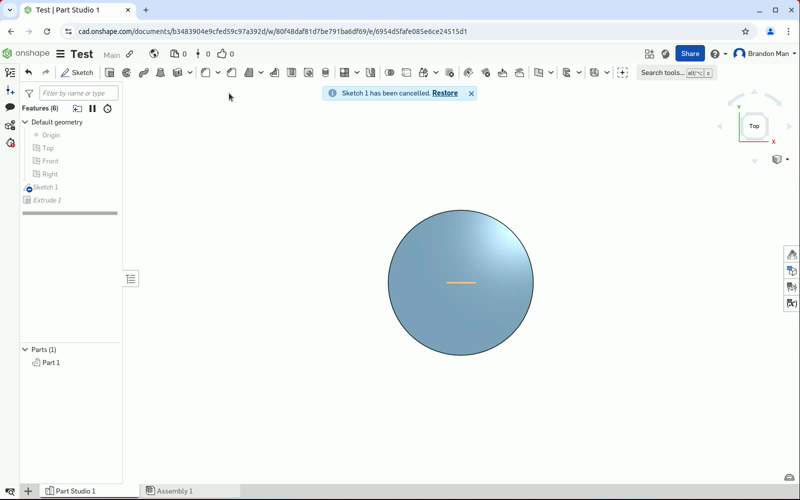
mouse_move(541, 75)
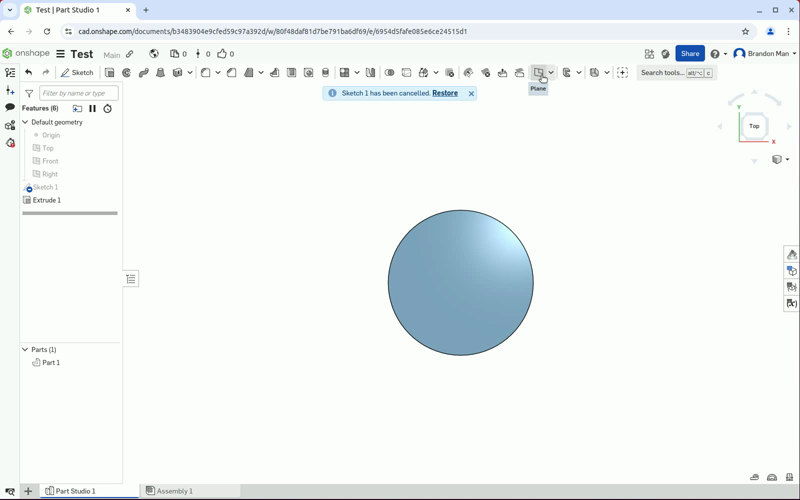
click(541, 75)
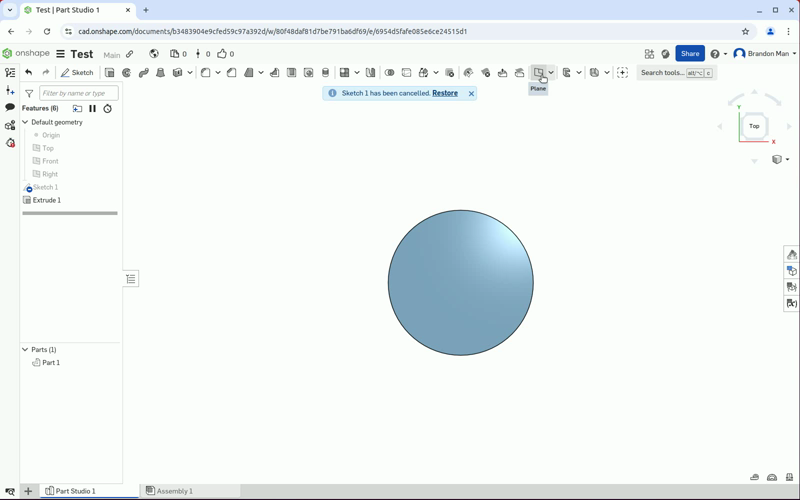
mouse_move(73, 150)
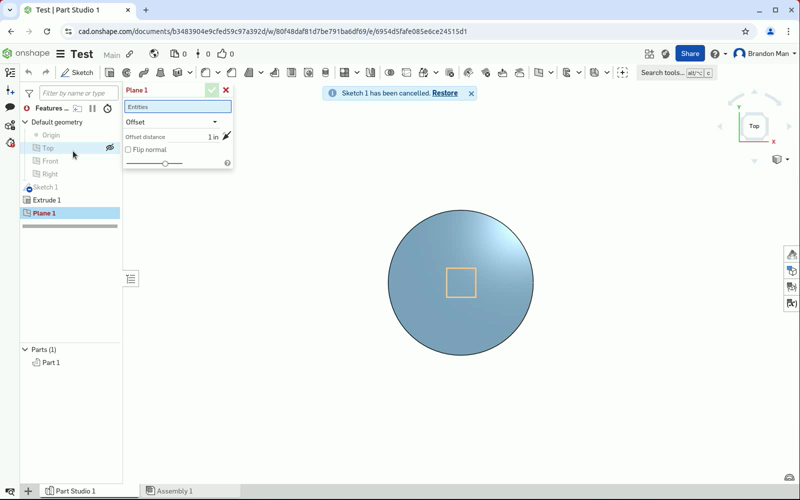
click(73, 150)
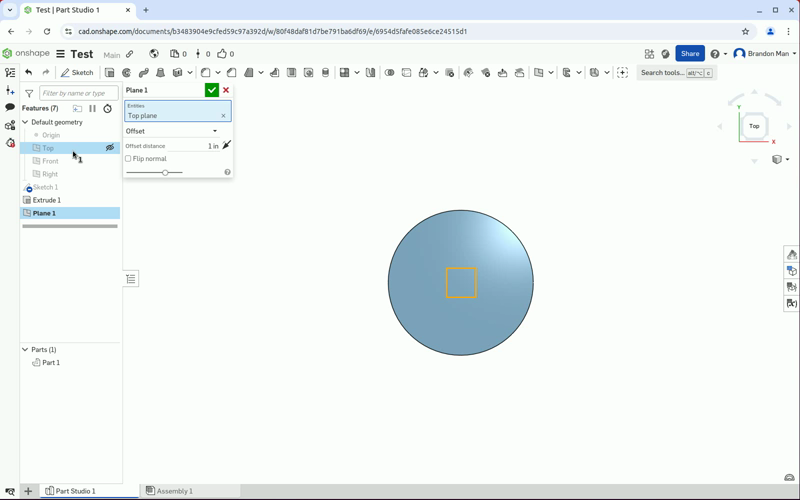
key(tab, 2)
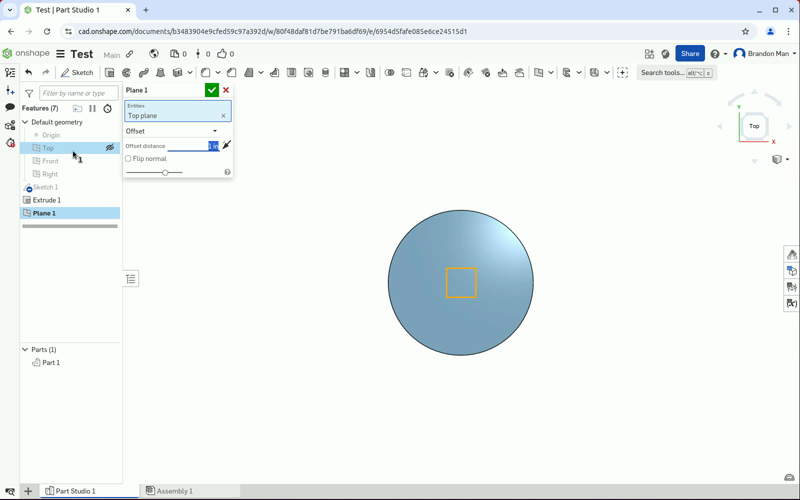
text(8.196)
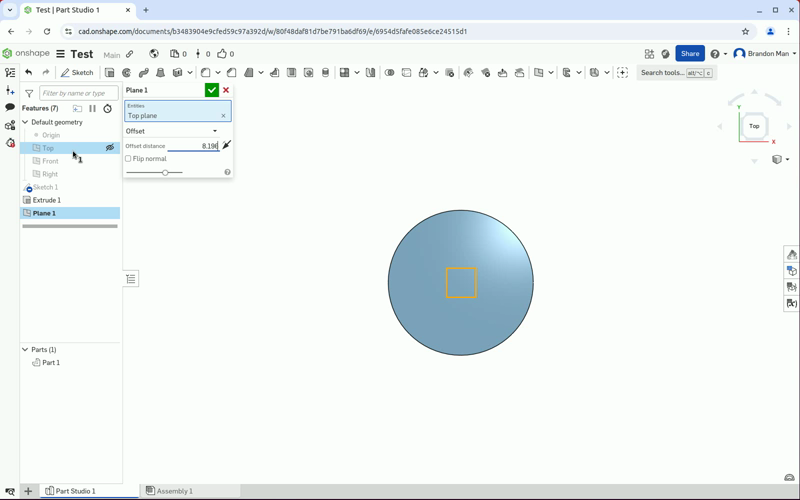
key(enter, 2)
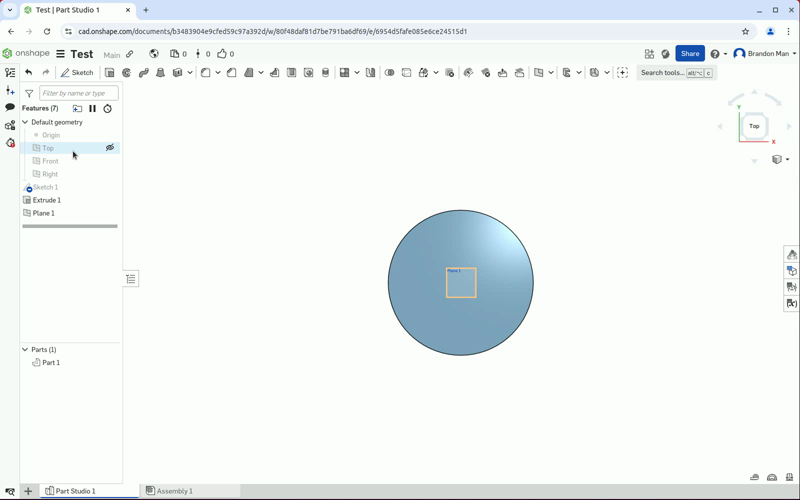
key(shift+s)
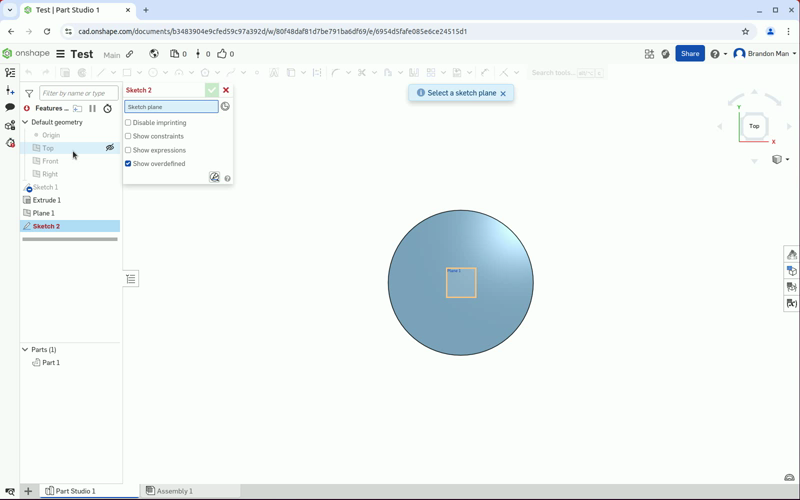
mouse_move(73, 215)
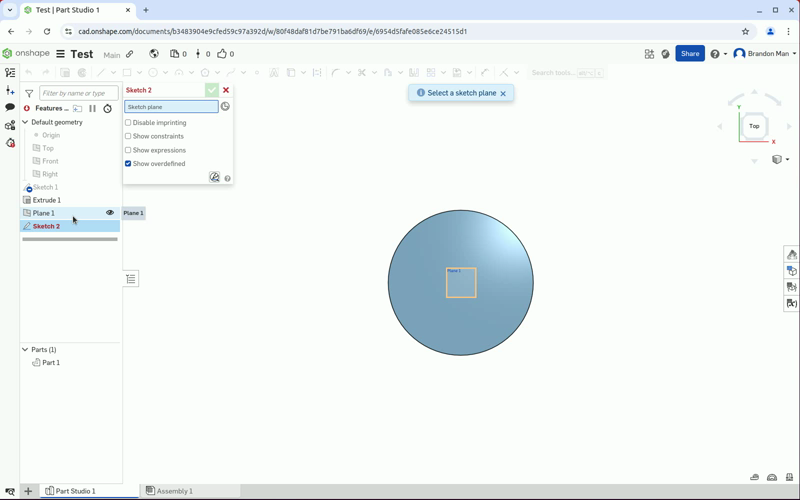
click(73, 215)
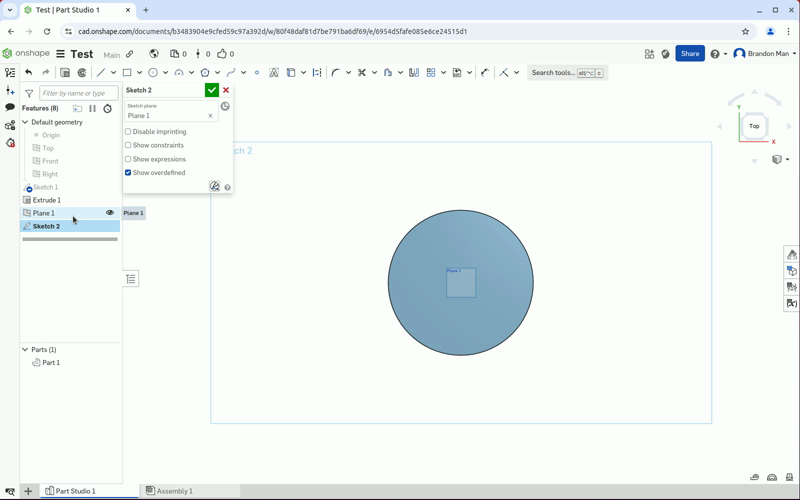
mouse_move(73, 352)
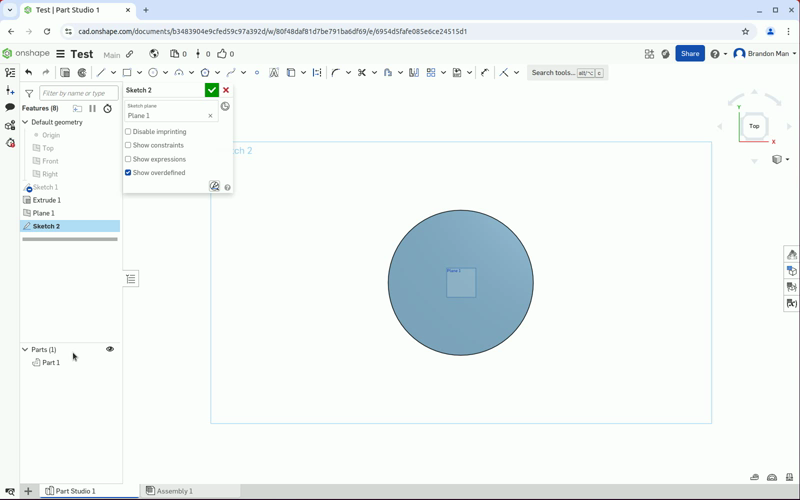
key(y)
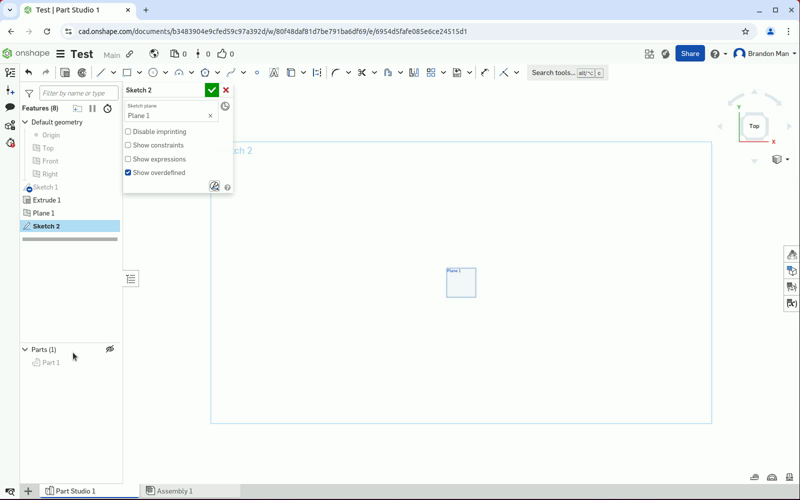
key(c)
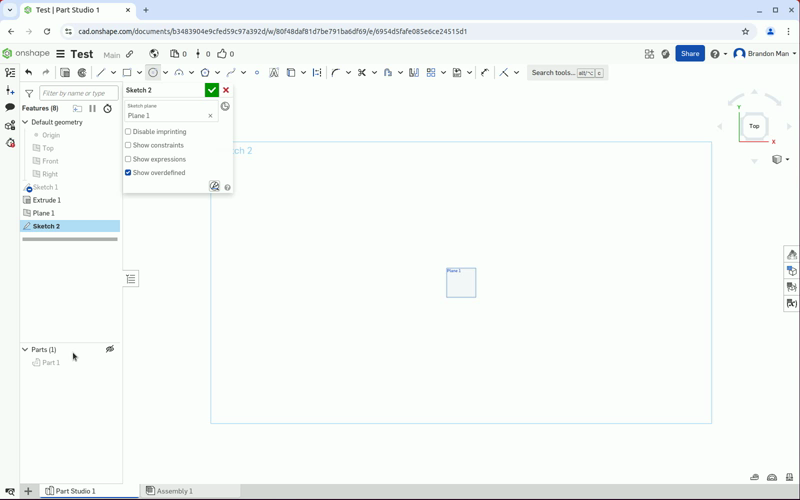
key_down(shift)
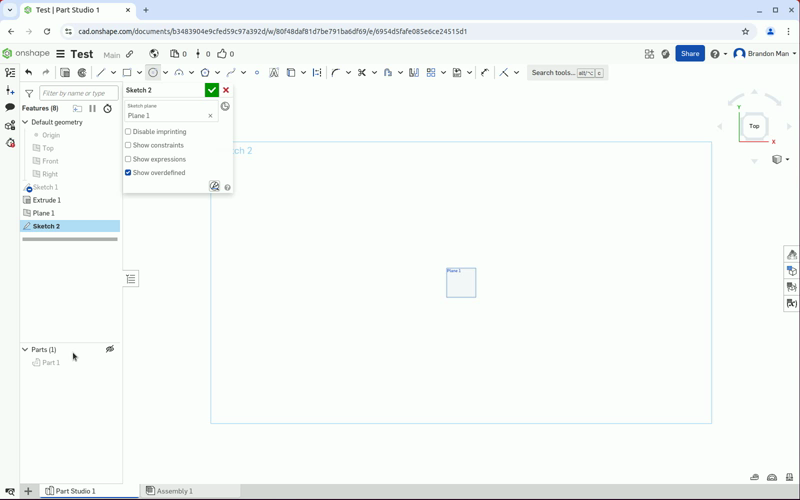
mouse_move(460, 282)
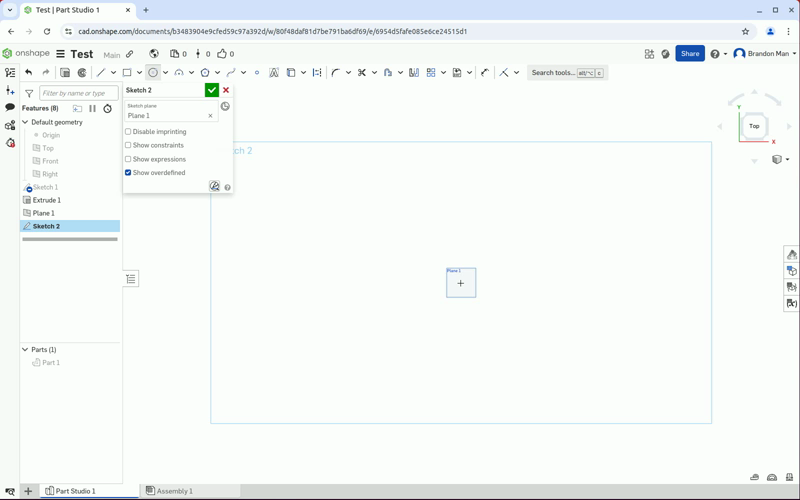
click(460, 282)
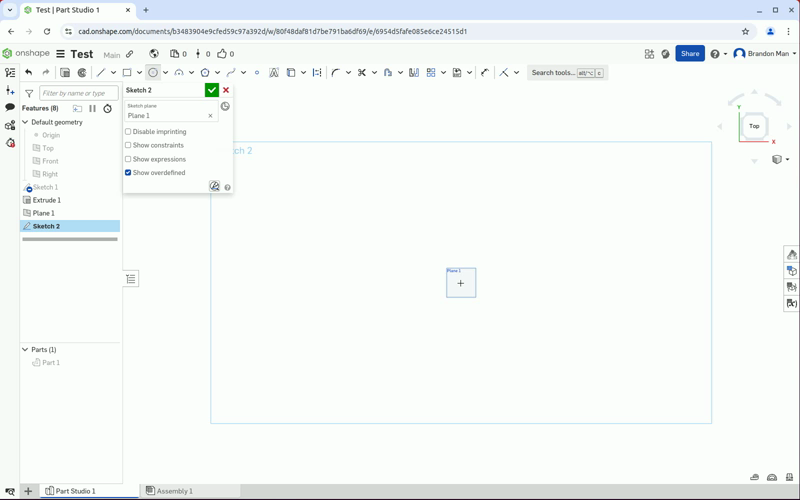
key_up(shift)
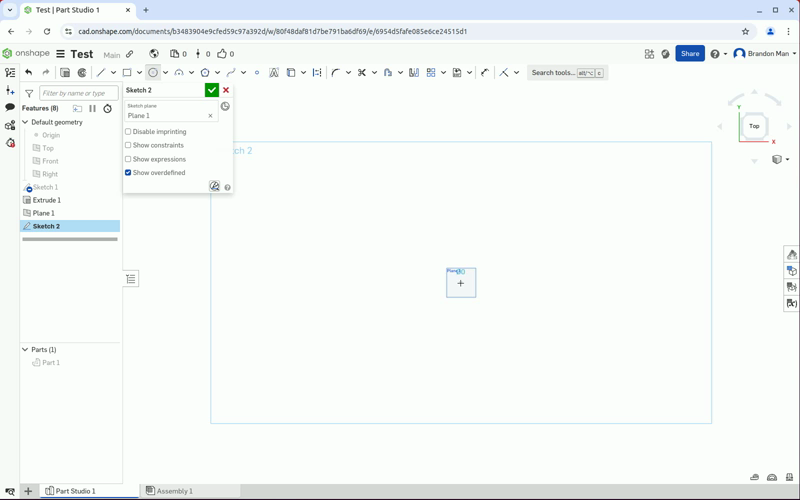
mouse_move(511, 282)
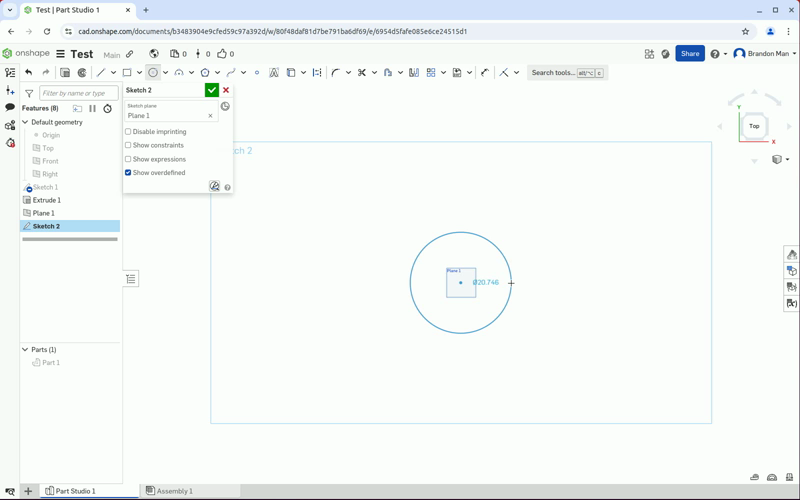
click(511, 282)
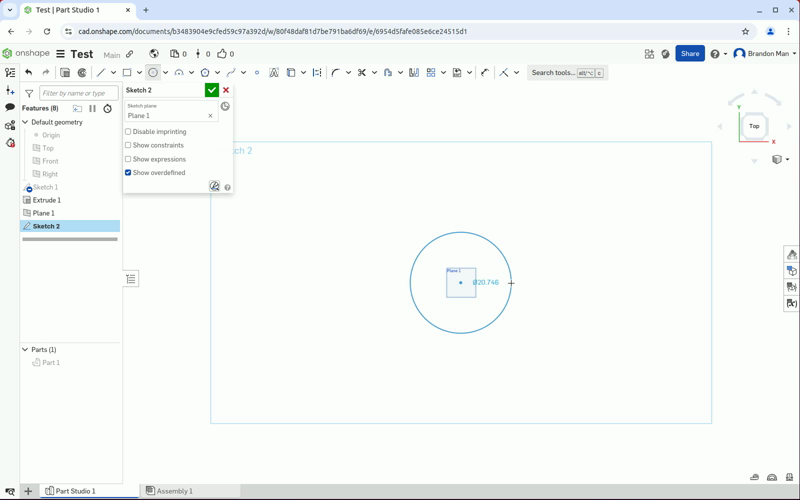
key(esc)
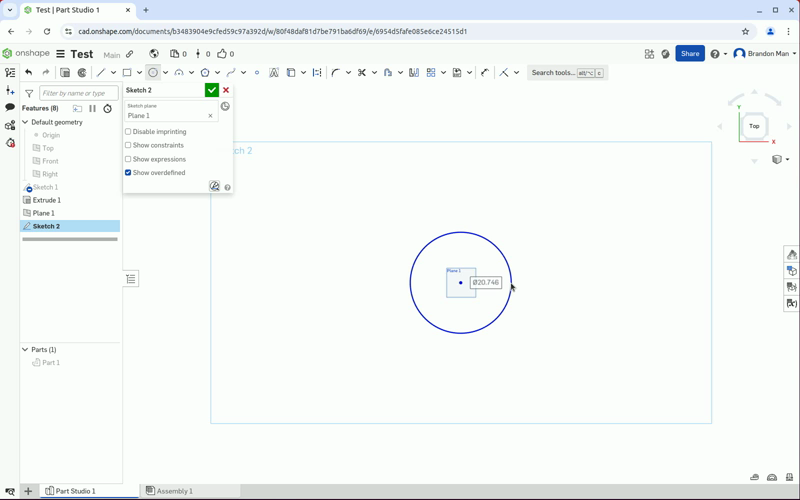
mouse_move(478, 317)
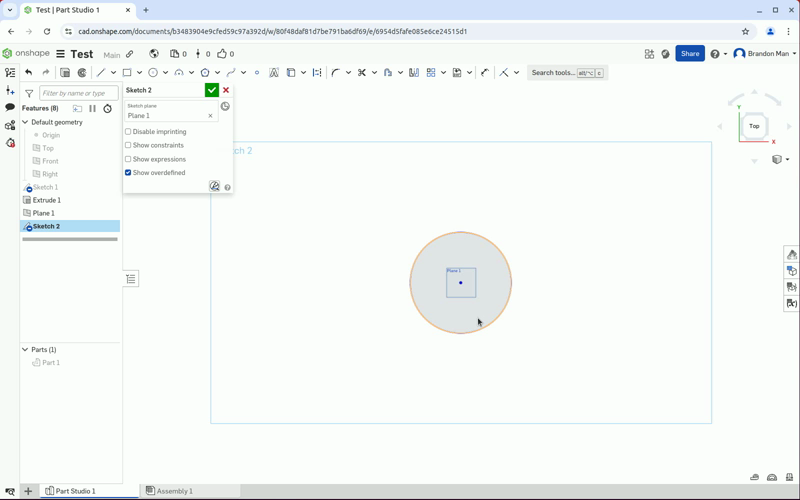
click(478, 317)
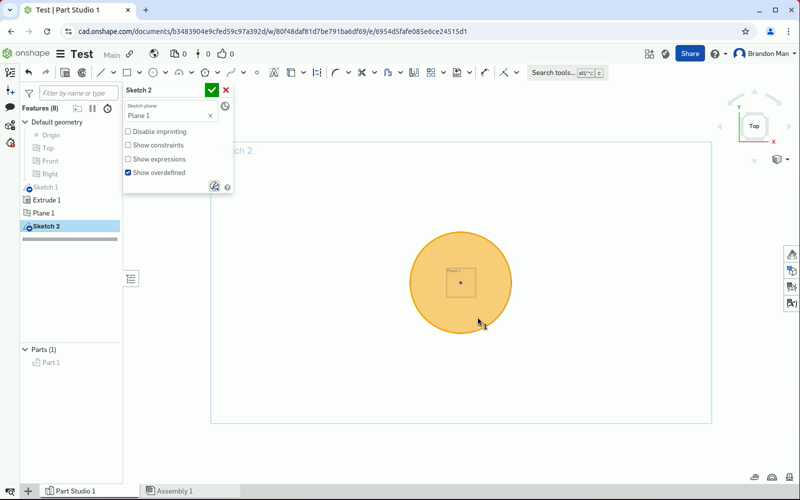
mouse_move(73, 352)
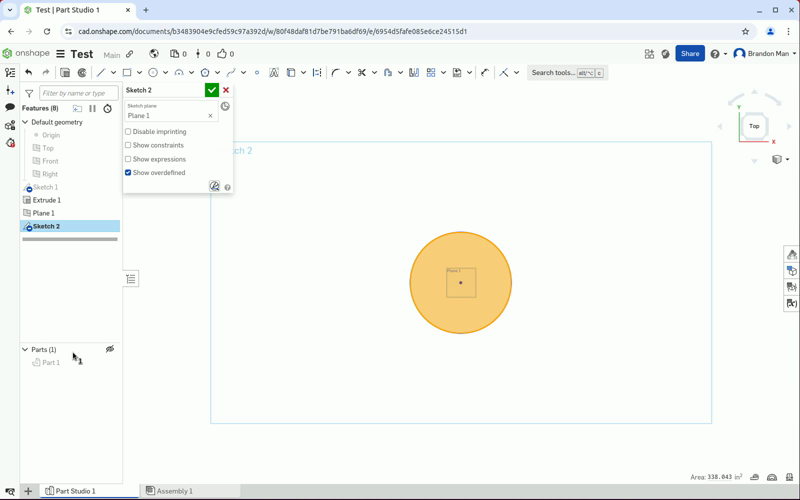
key(shift+y)
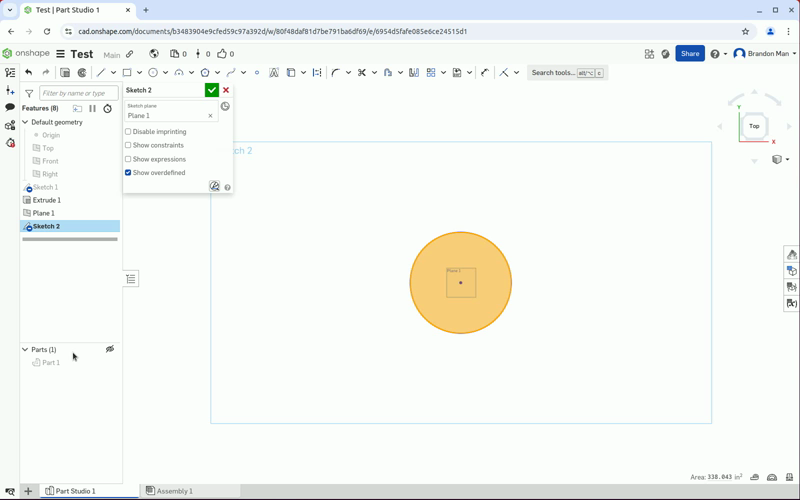
key(shift+e)
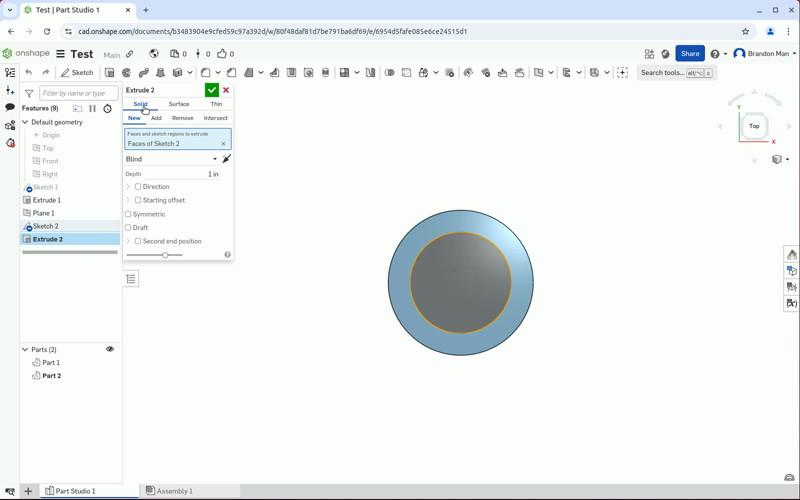
mouse_move(143, 106)
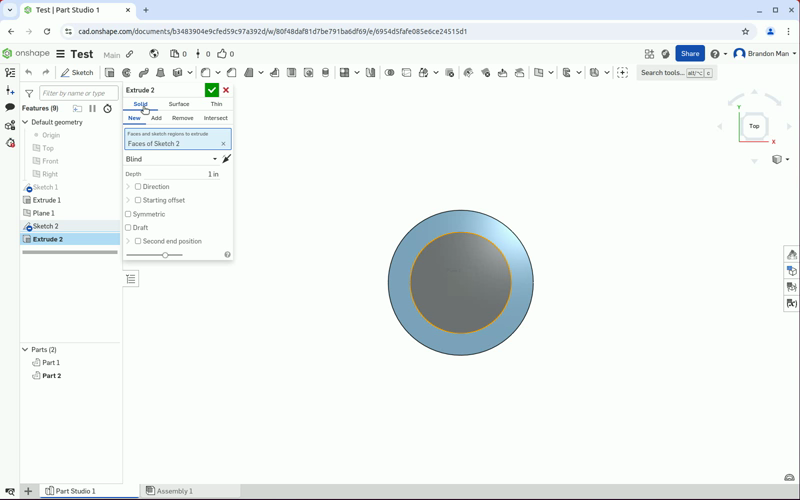
click(143, 106)
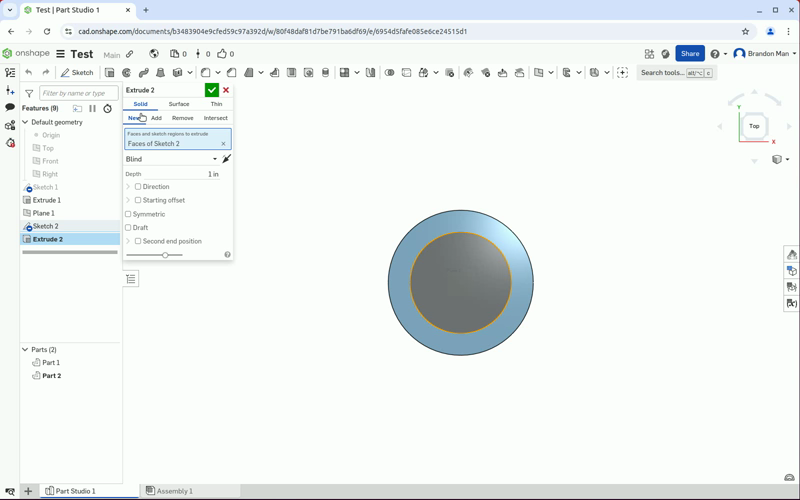
mouse_move(137, 120)
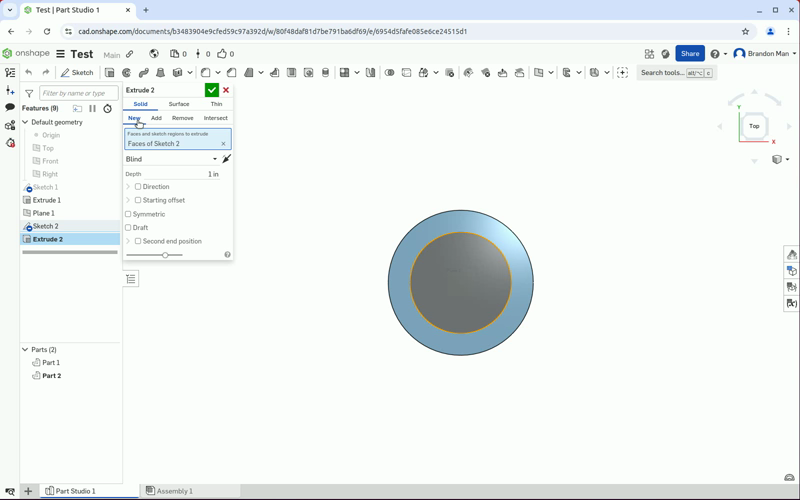
click(137, 120)
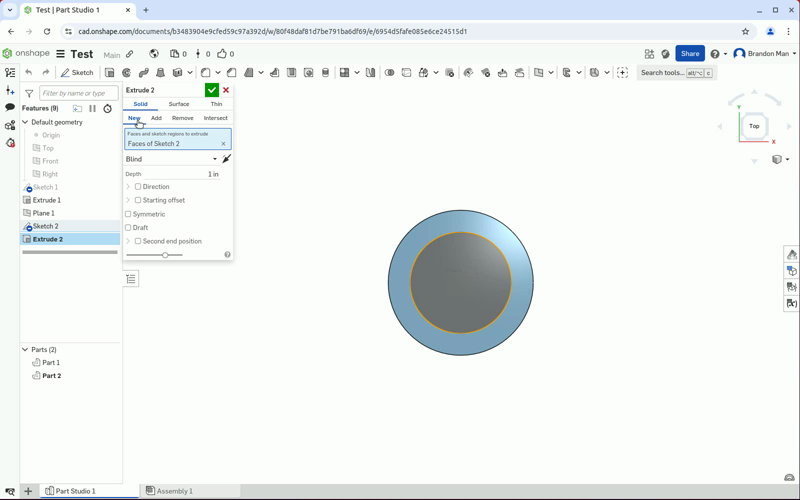
key(tab, 4)
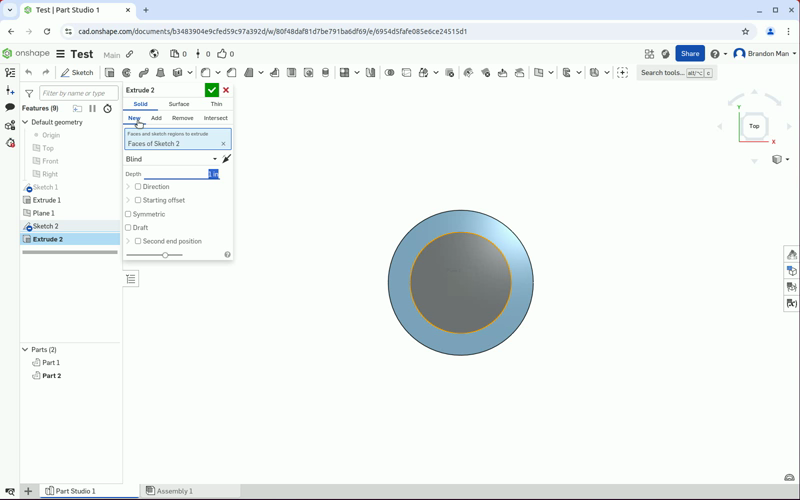
text(11.554)
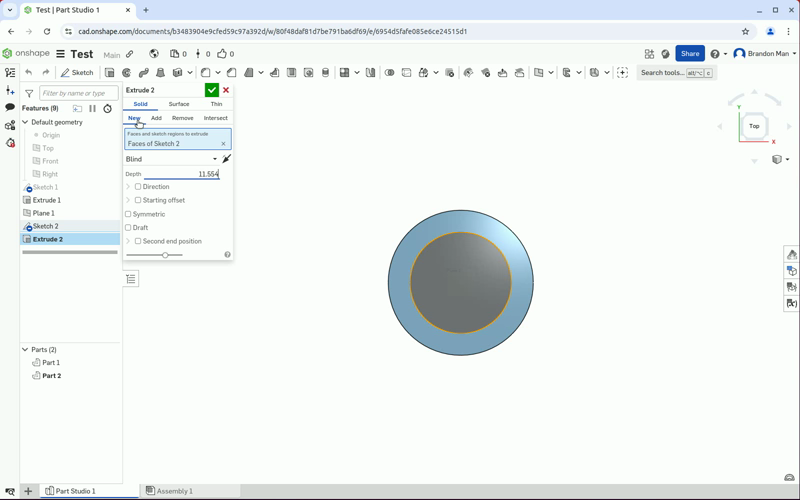
key(enter)
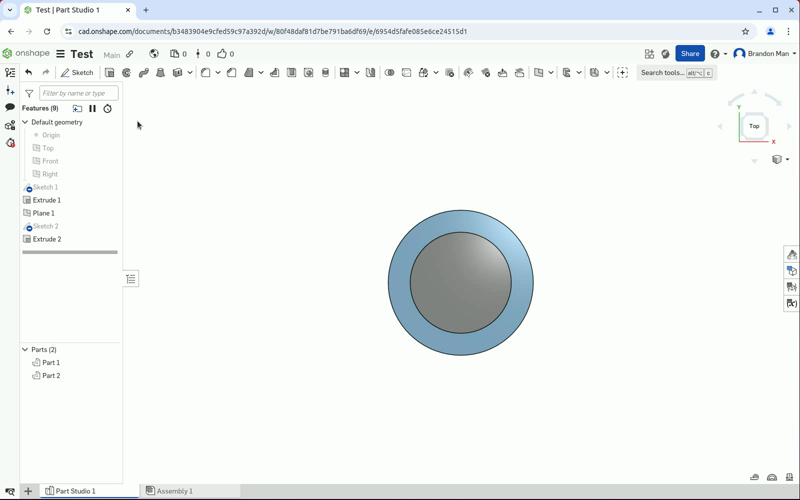
key(shift+h)
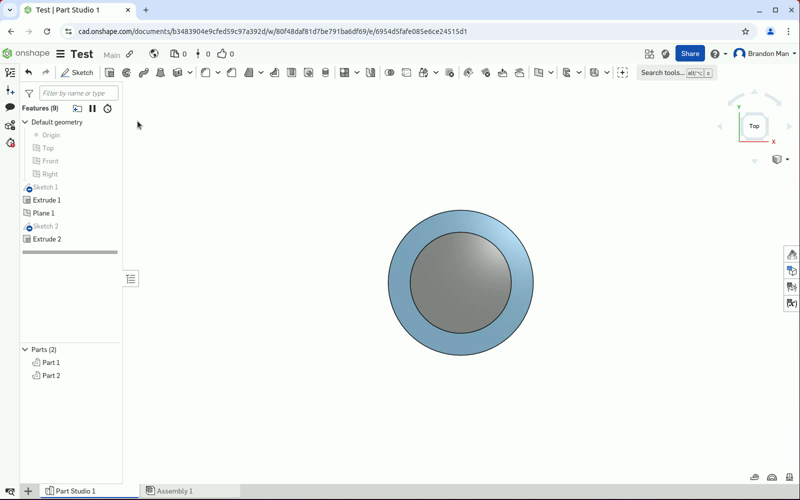
key(shift+h)
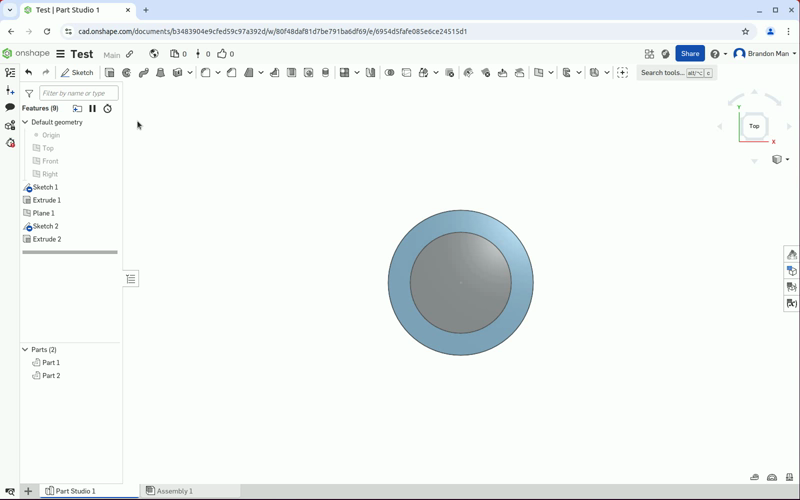
key(shift+7)
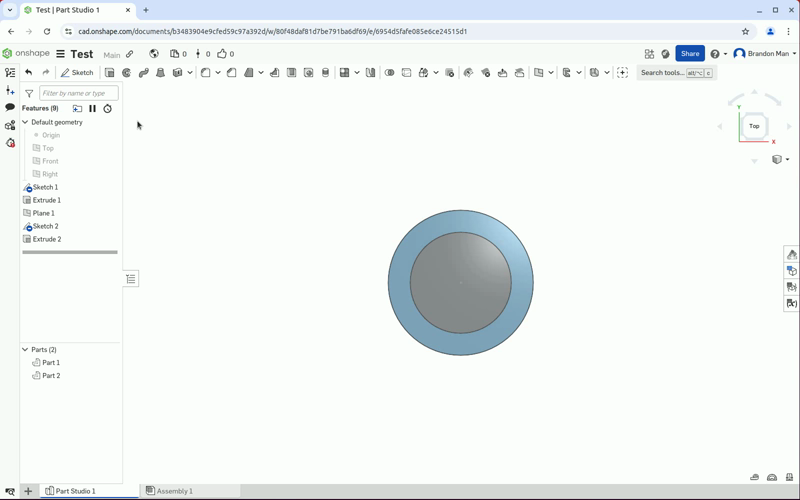
key(up, 3)
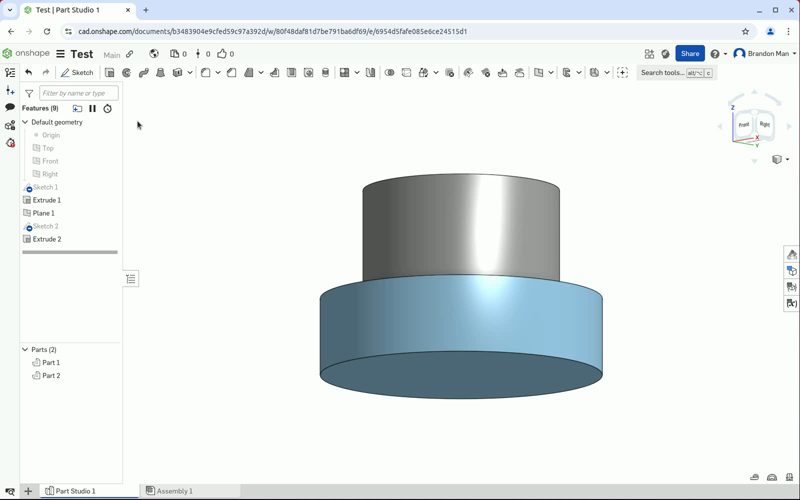
key(left, 3)
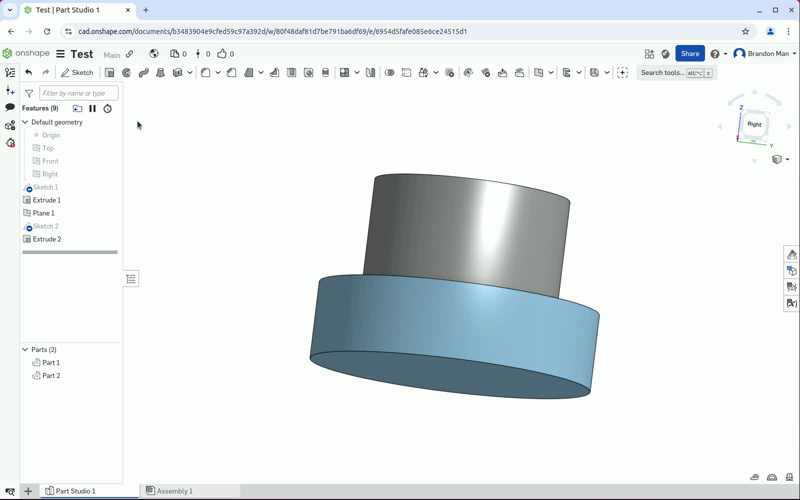
key(right, 3)
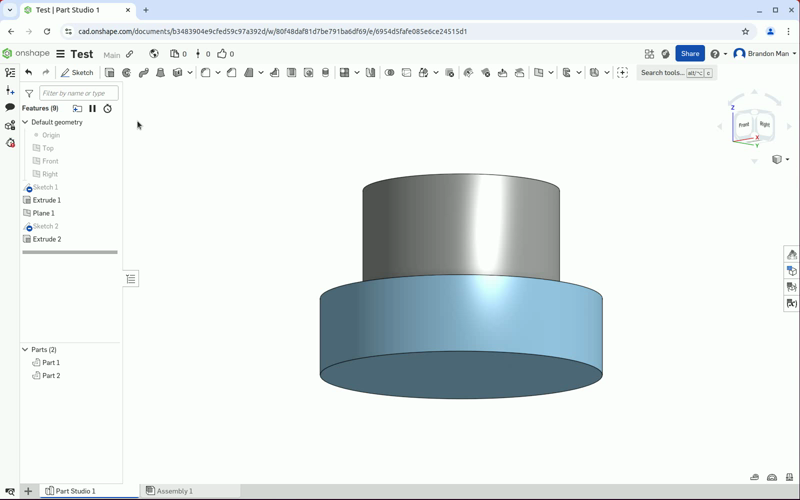
key(down, 3)
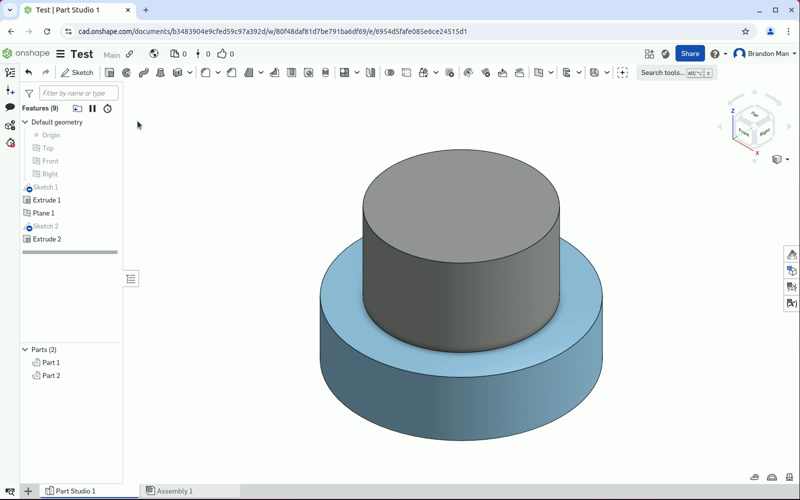
mouse_move(73, 189)
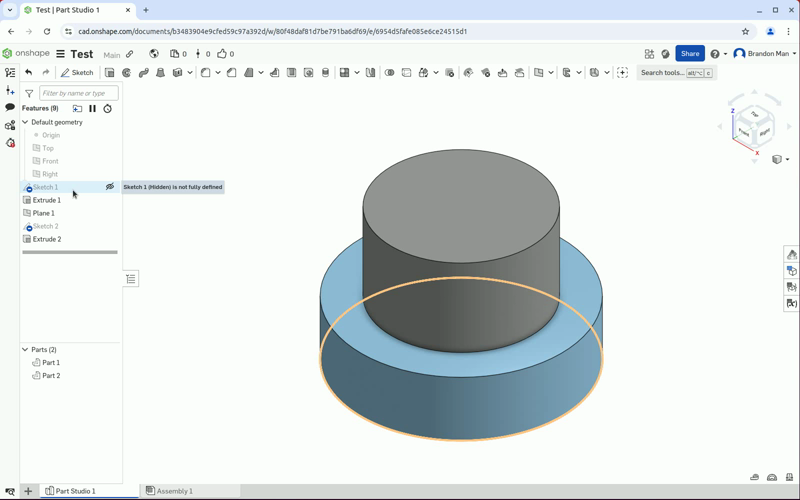
click(73, 189)